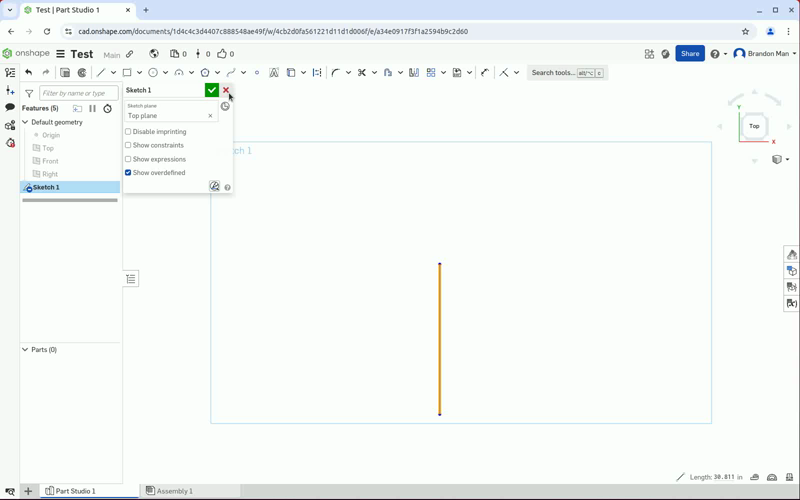
key(shift+h)
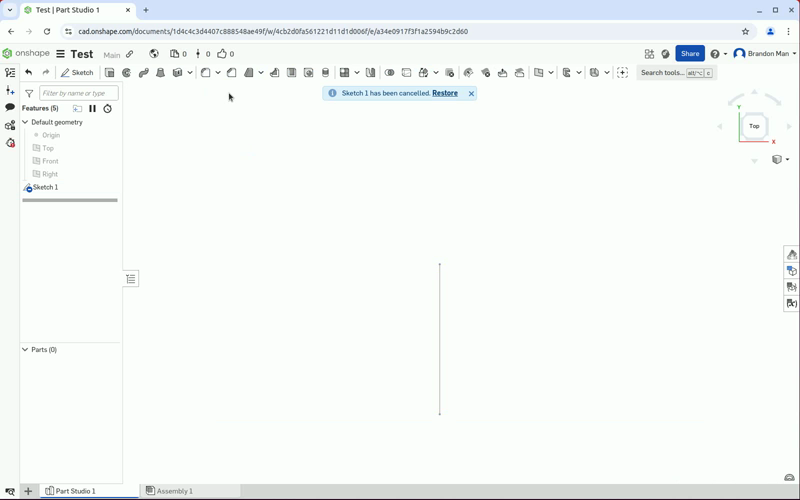
key(shift+s)
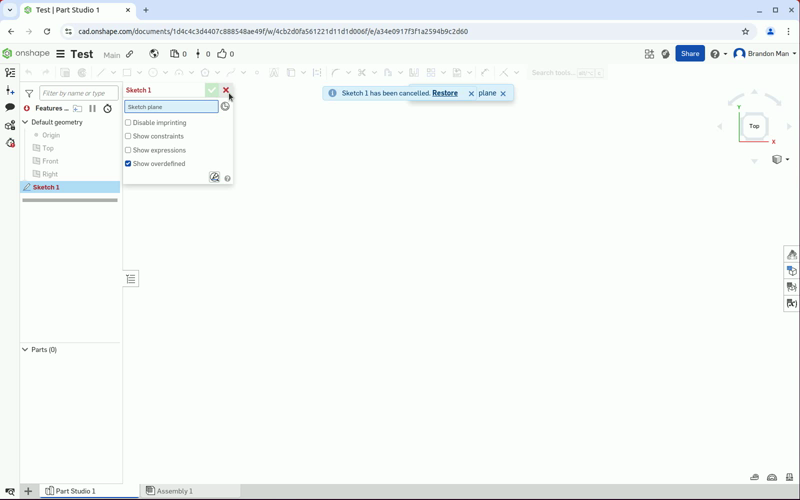
mouse_move(73, 150)
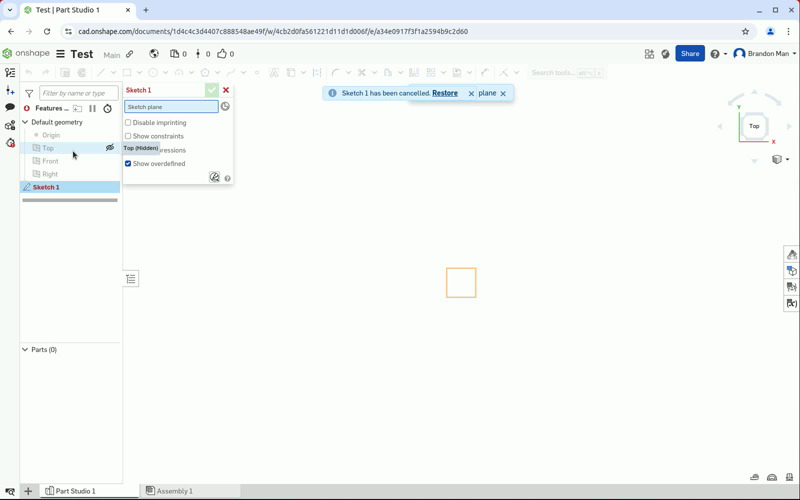
click(73, 150)
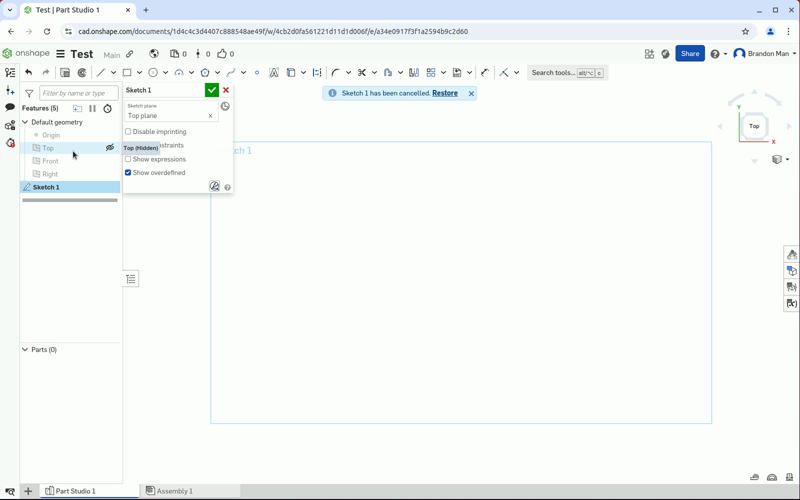
mouse_move(73, 352)
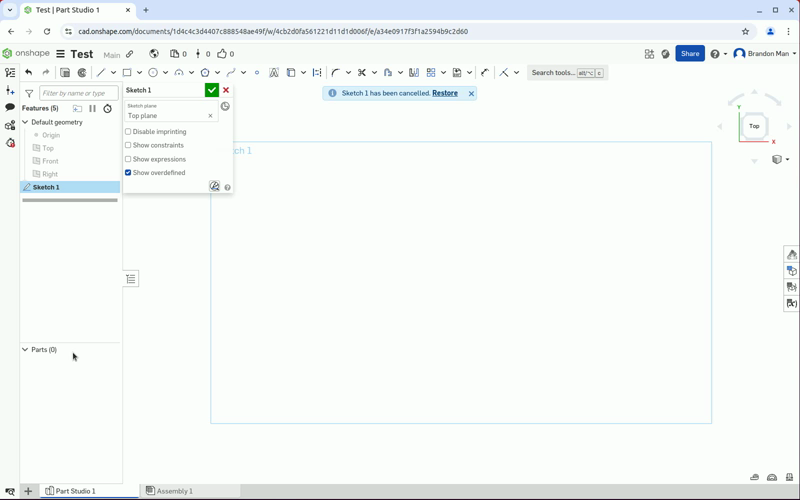
key(y)
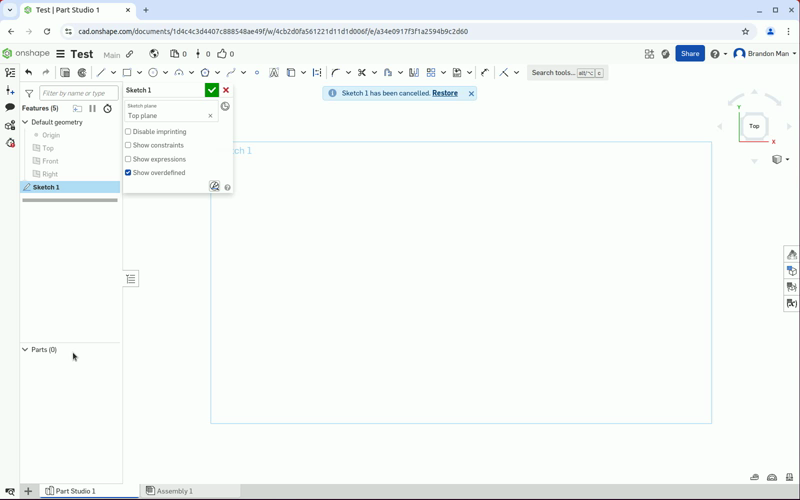
key(c)
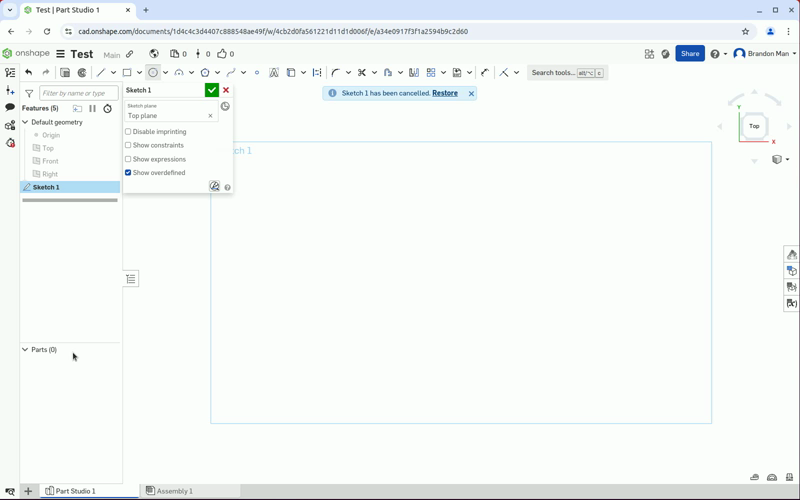
key_down(shift)
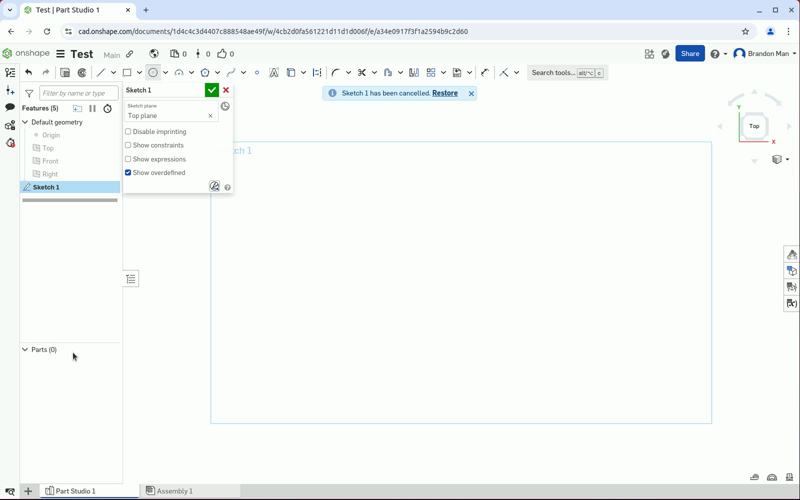
mouse_move(461, 282)
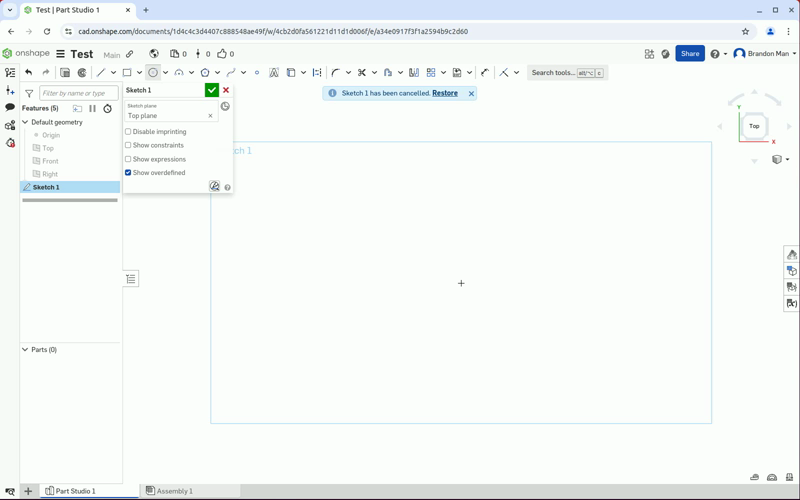
click(461, 282)
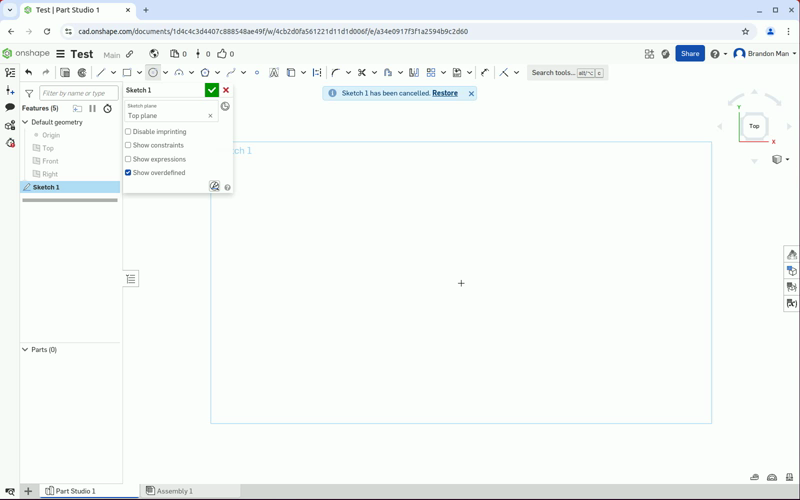
key_up(shift)
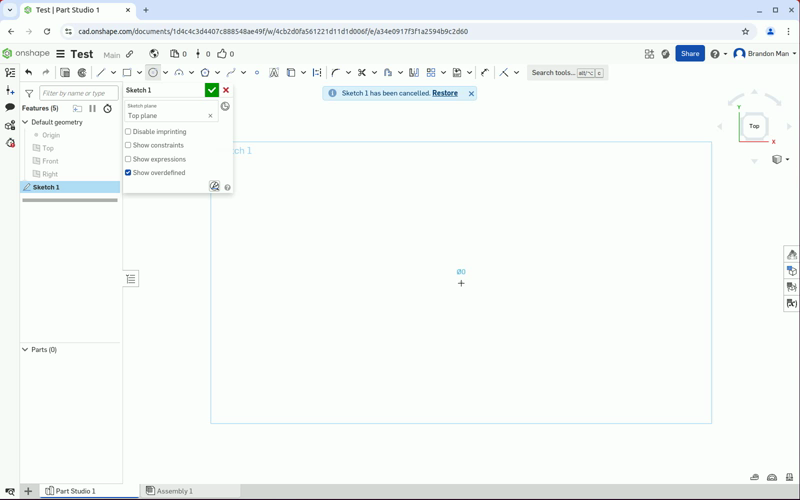
mouse_move(574, 282)
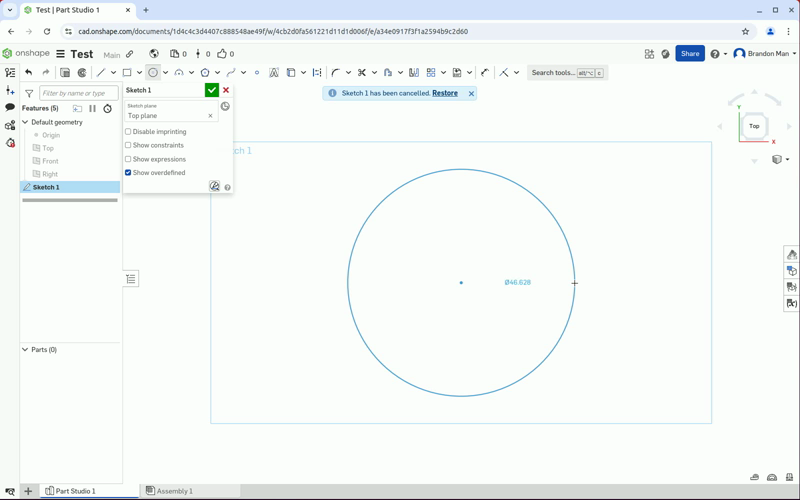
click(574, 282)
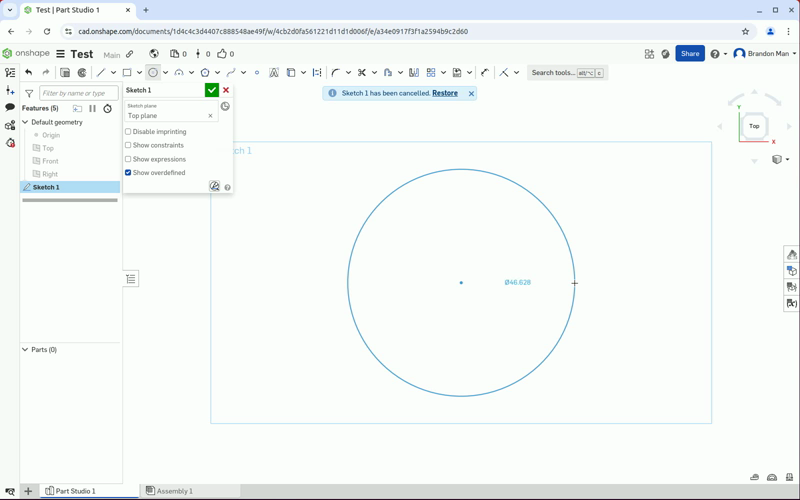
key(esc)
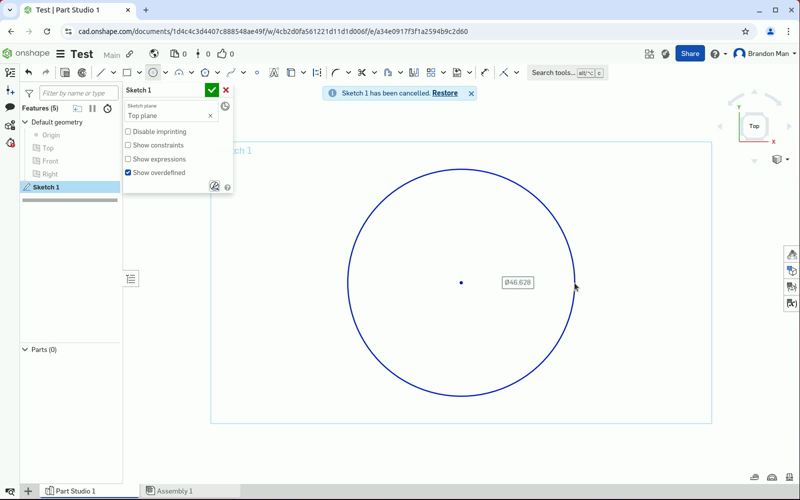
mouse_move(417, 232)
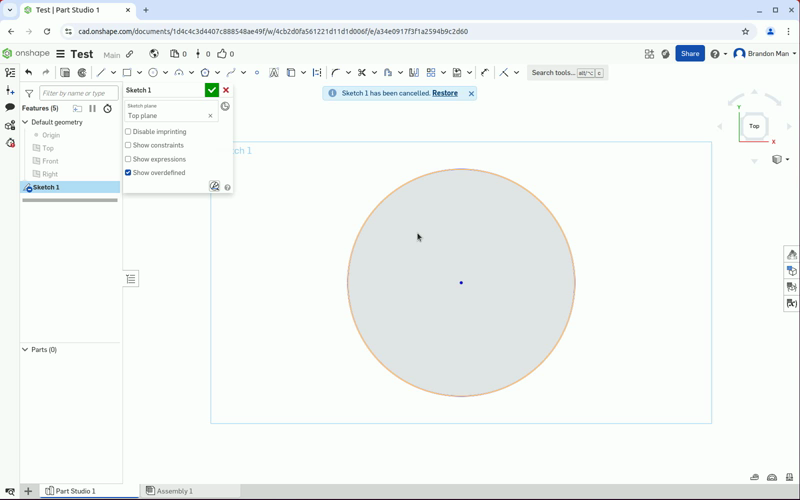
click(417, 232)
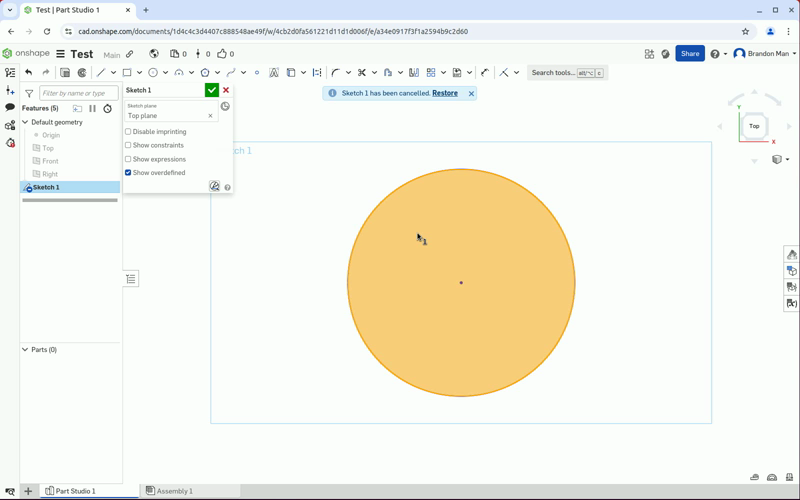
mouse_move(73, 352)
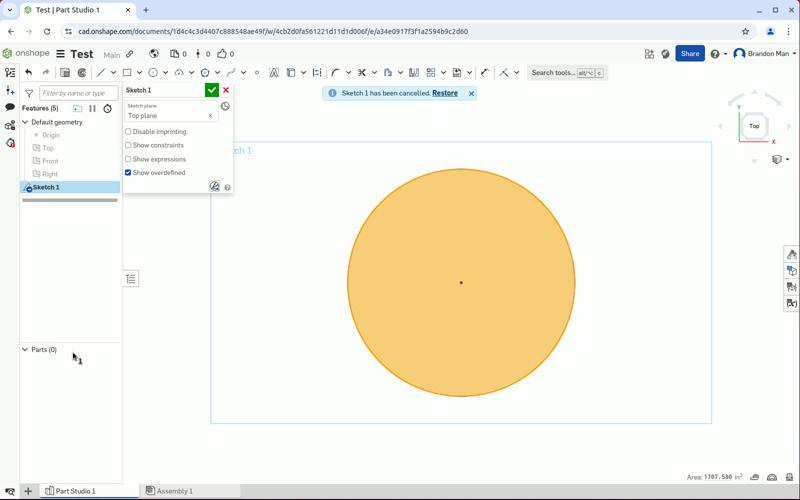
key(shift+y)
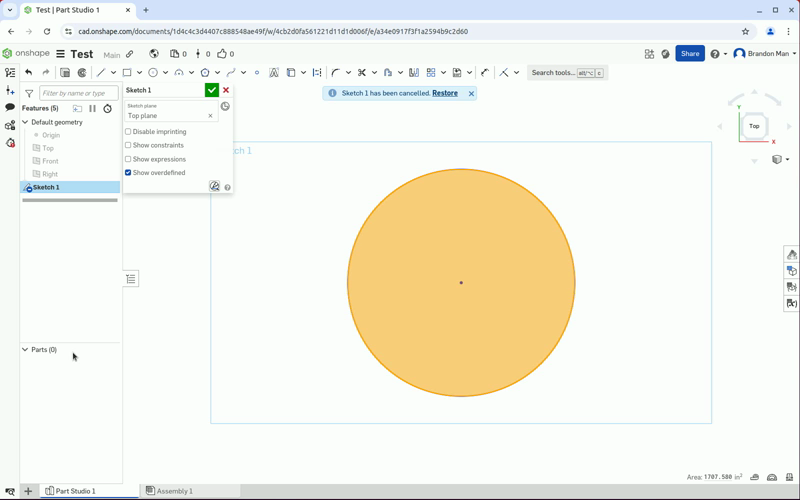
key(shift+e)
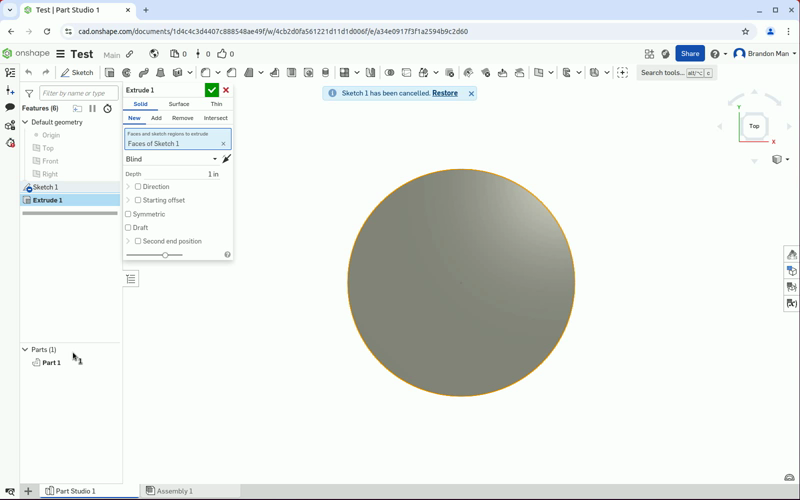
mouse_move(143, 106)
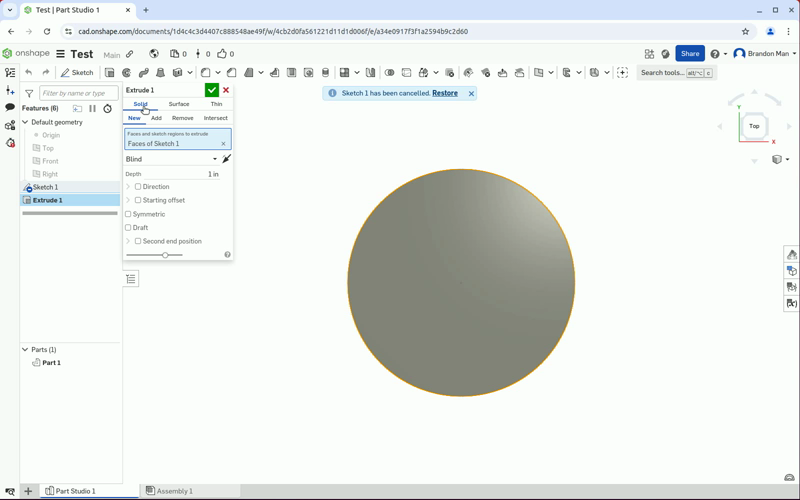
click(143, 106)
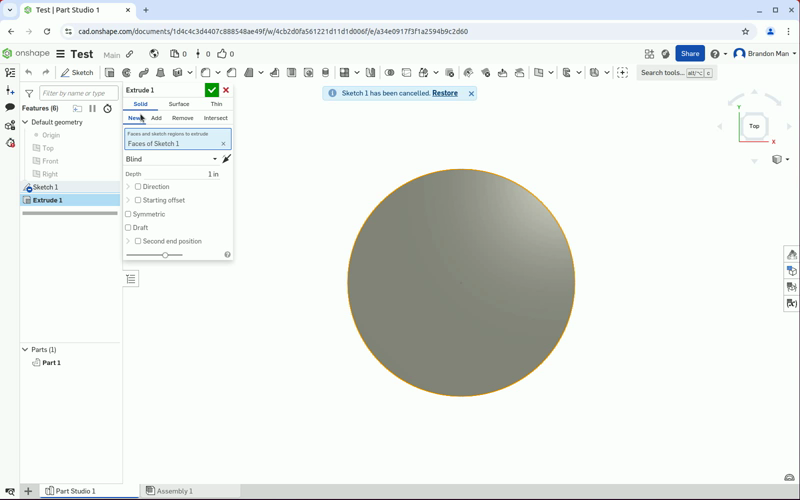
mouse_move(137, 120)
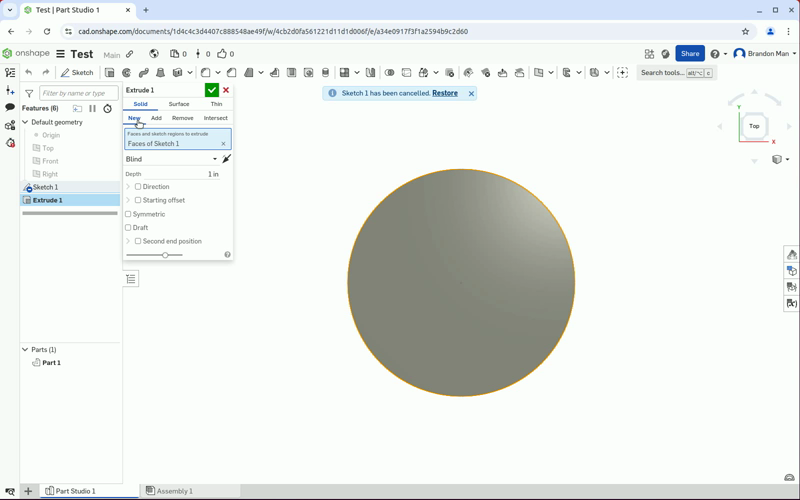
click(137, 120)
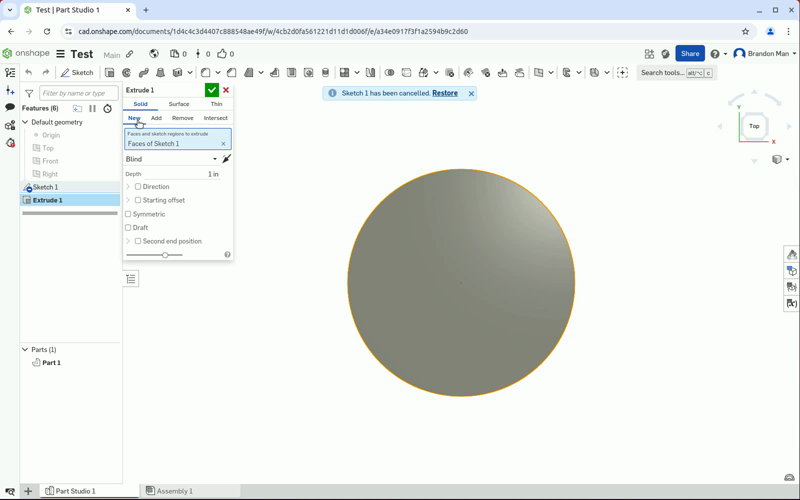
key(tab, 4)
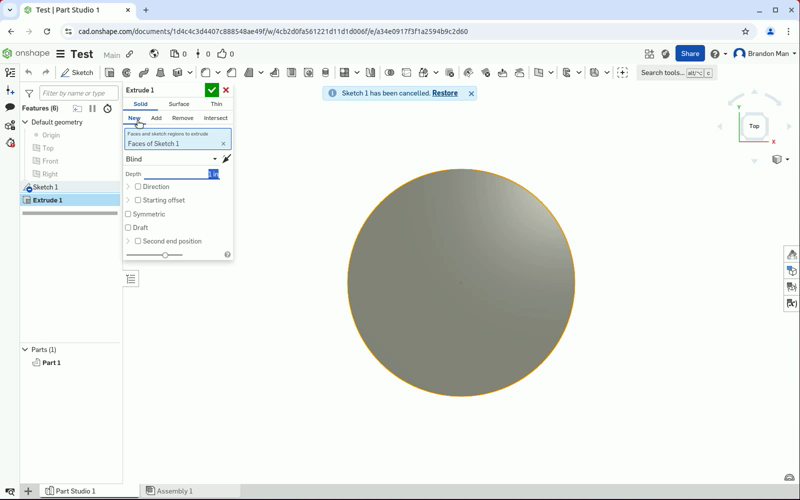
text(35.144)
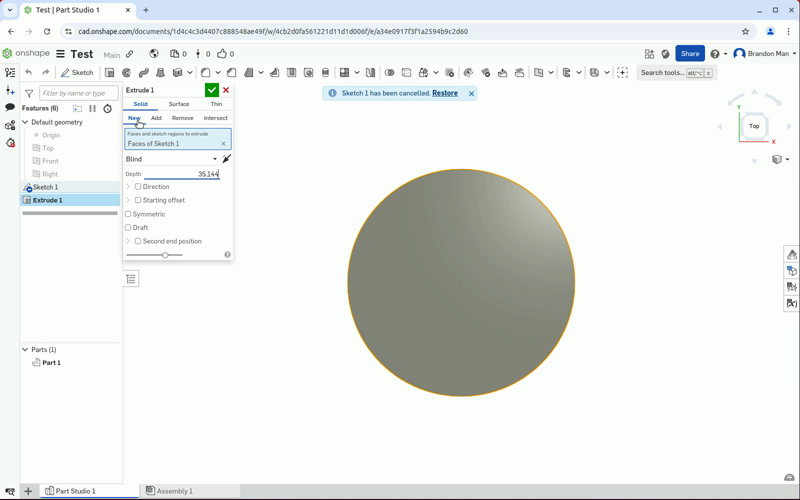
key(tab, 3)
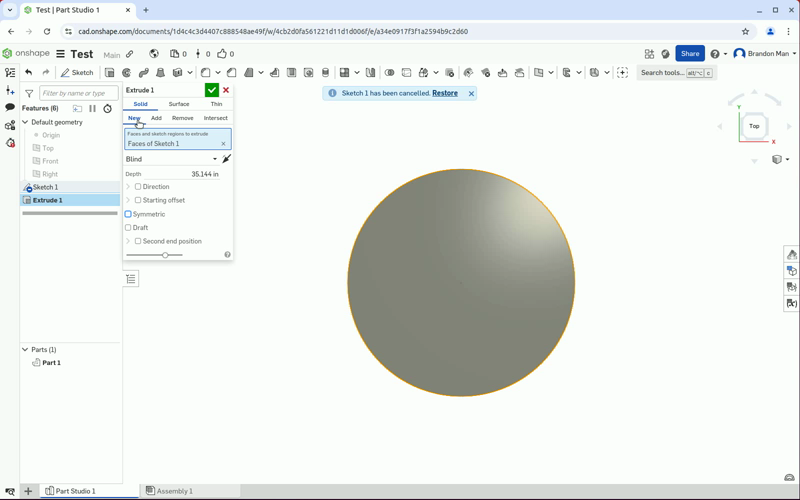
key(space)
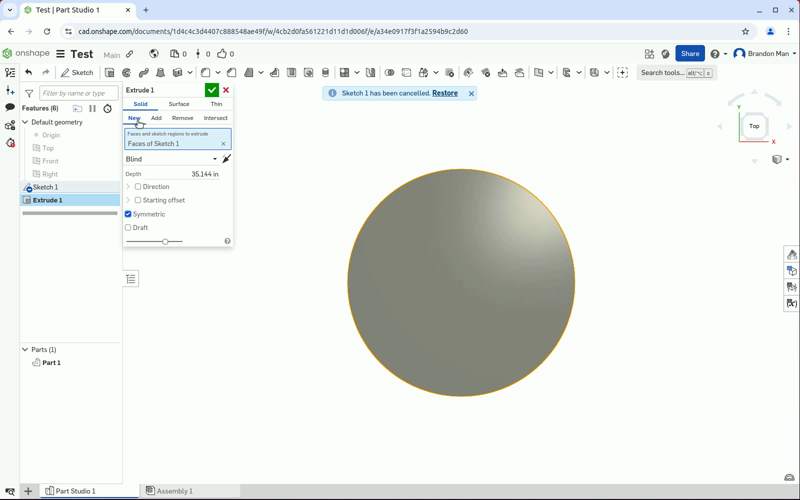
key(enter)
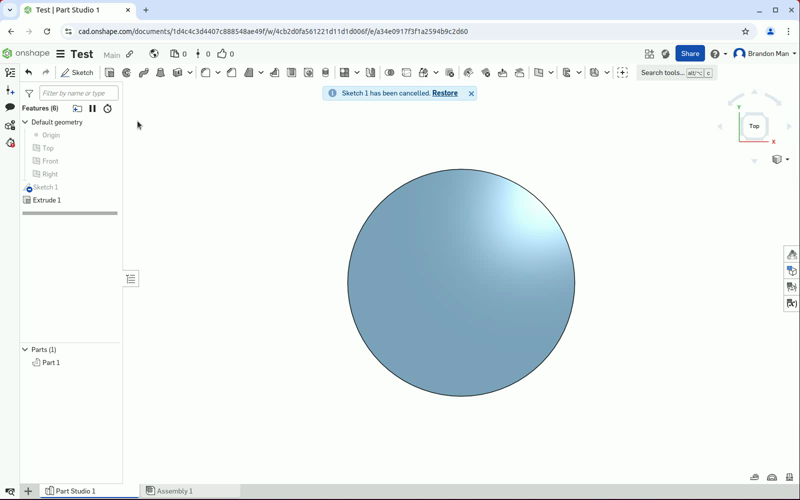
key(shift+h)
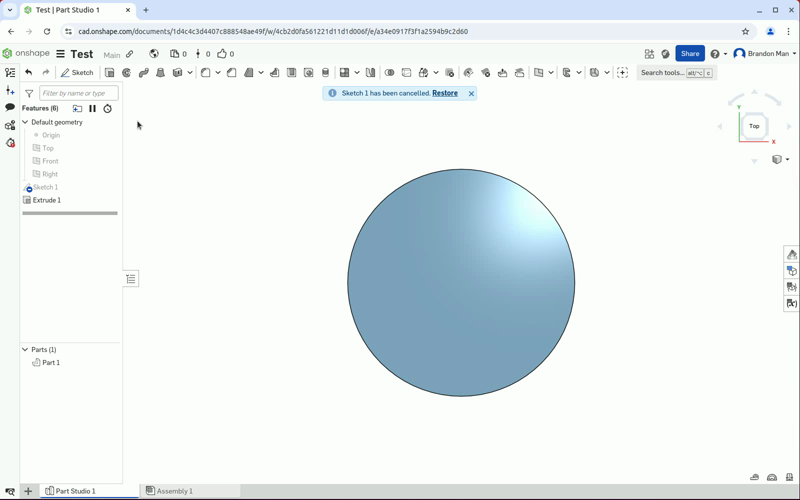
key(shift+h)
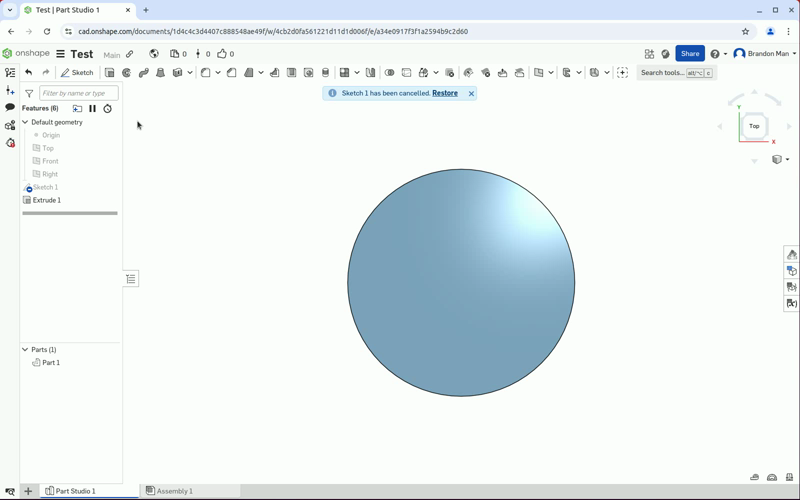
mouse_move(73, 189)
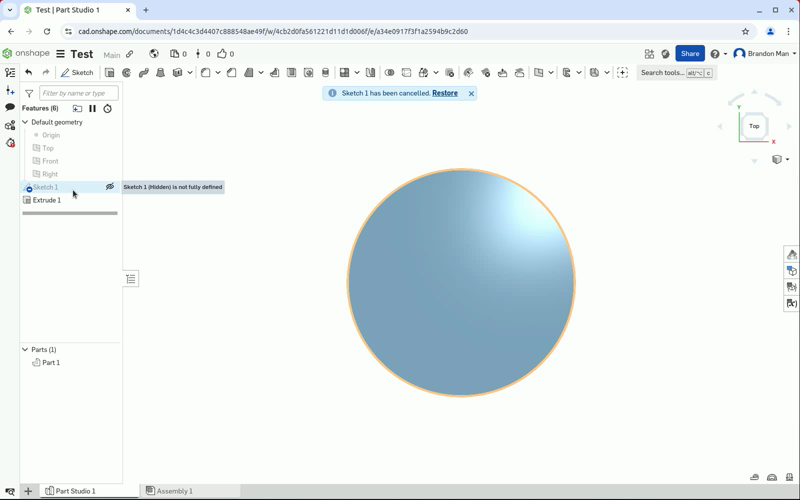
click(73, 189)
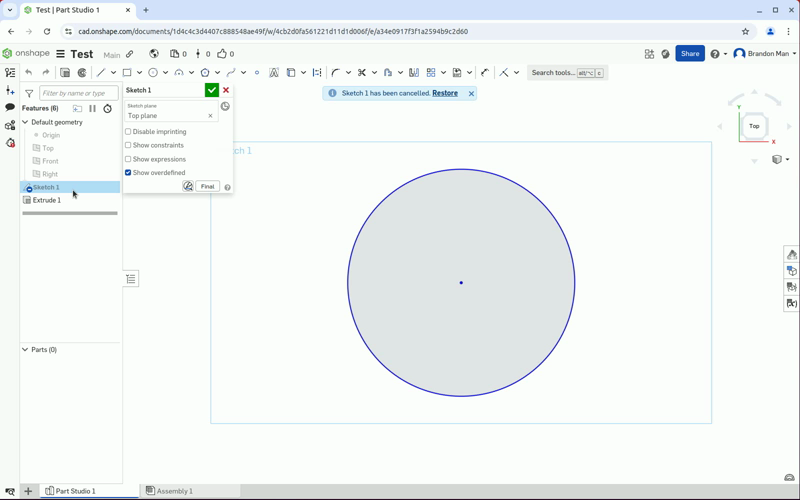
mouse_move(229, 92)
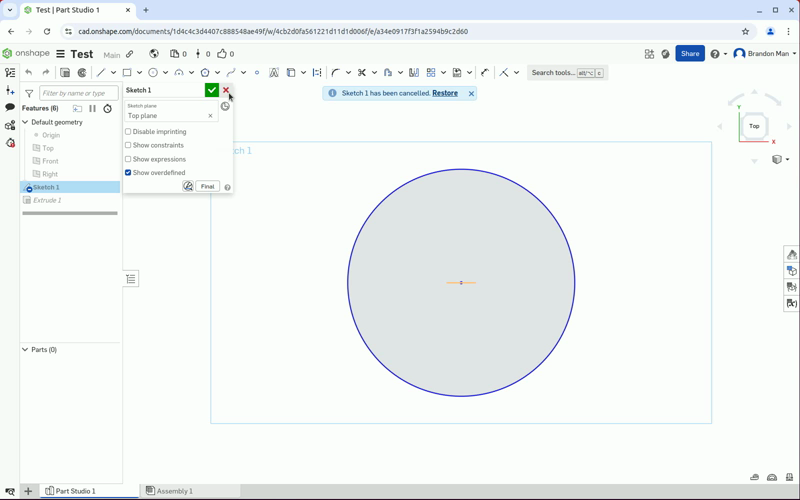
click(229, 92)
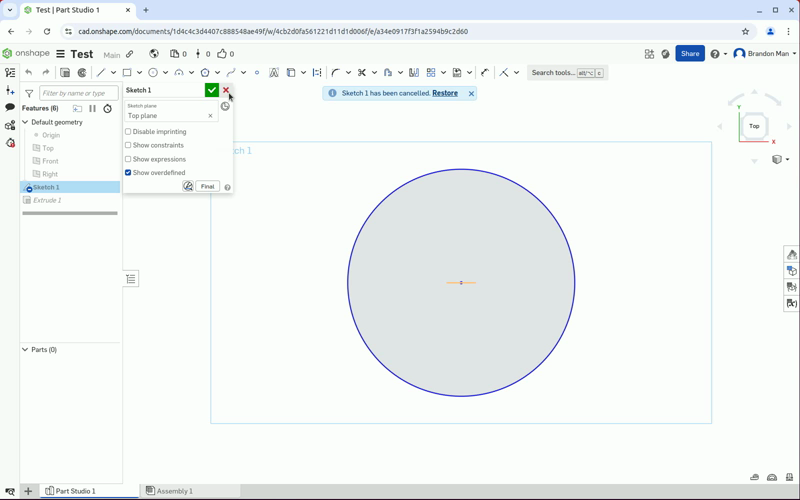
key(shift+s)
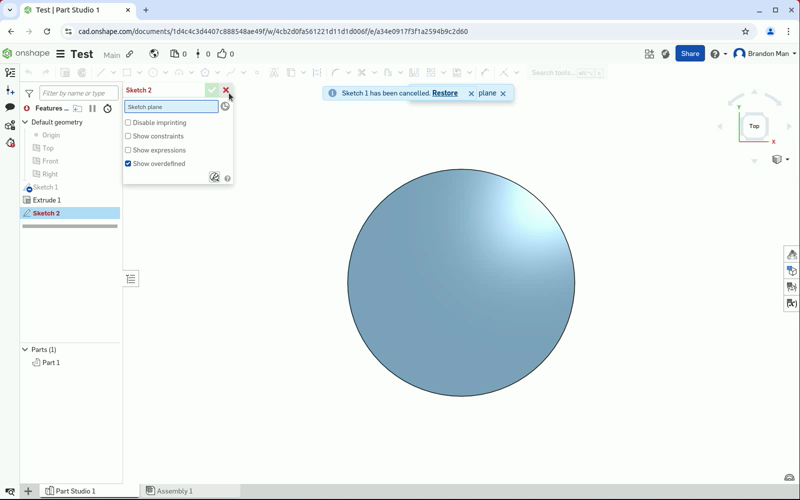
mouse_move(73, 150)
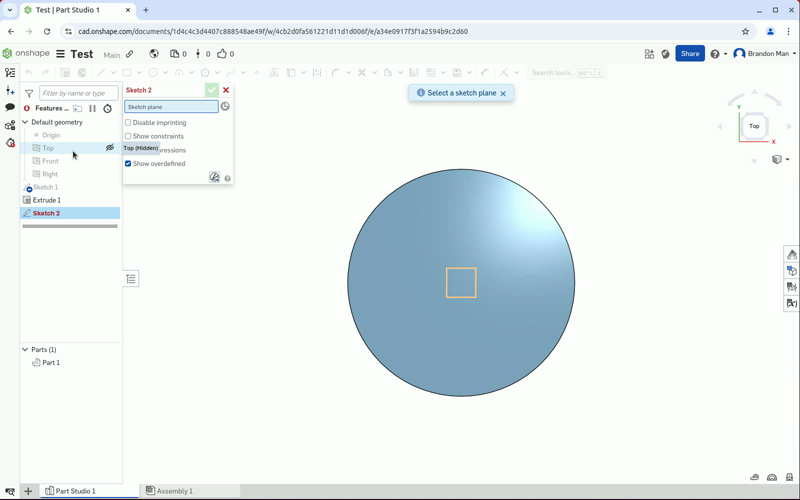
click(73, 150)
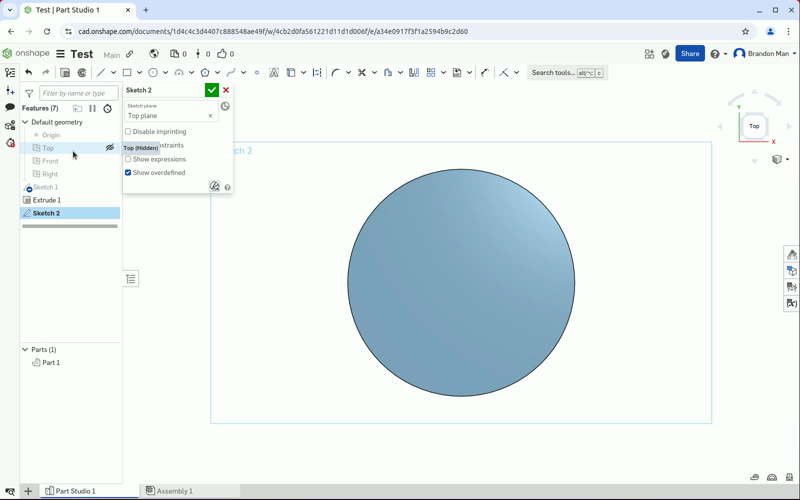
mouse_move(73, 352)
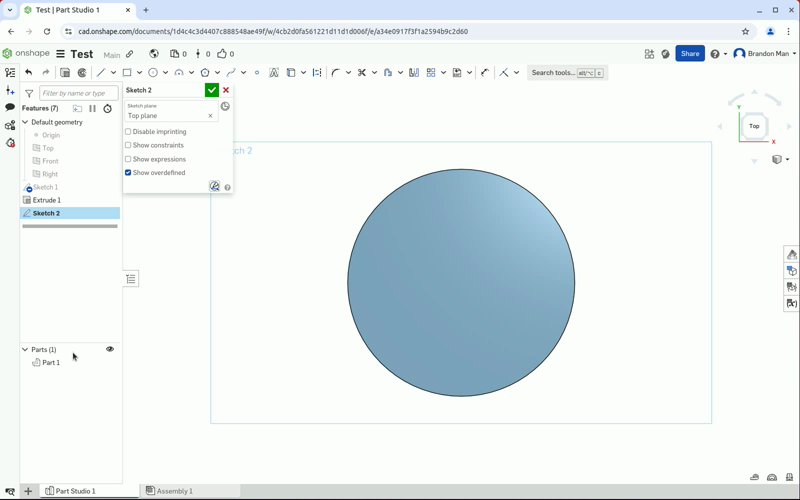
key(y)
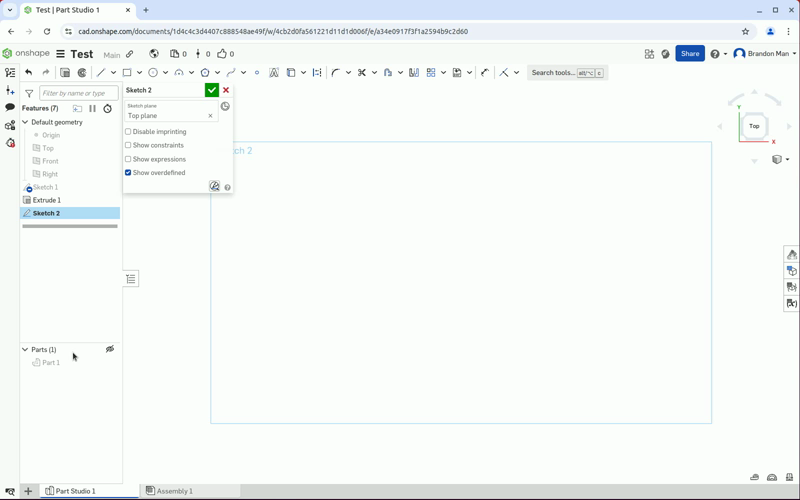
key(c)
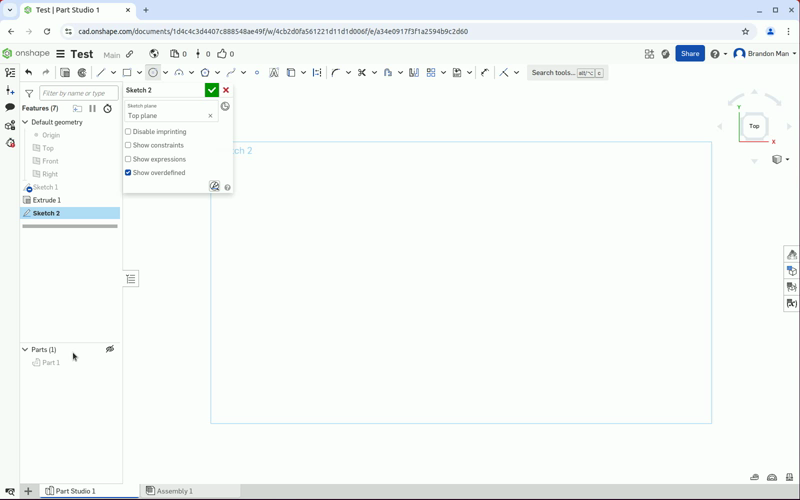
key_down(shift)
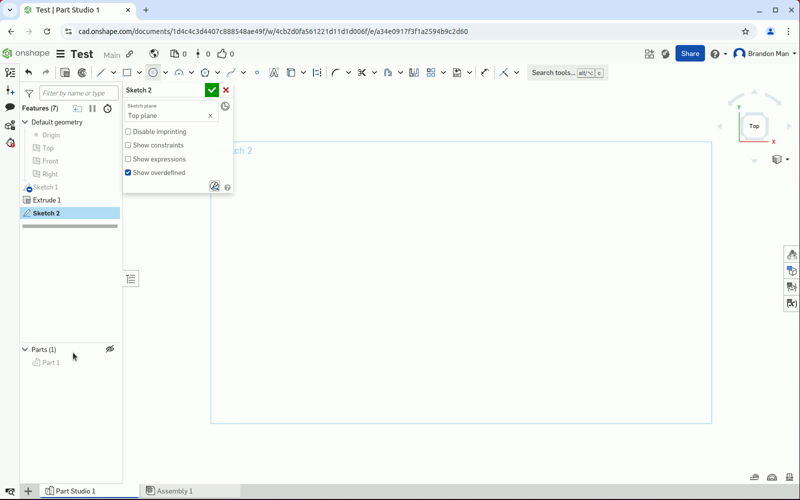
mouse_move(461, 282)
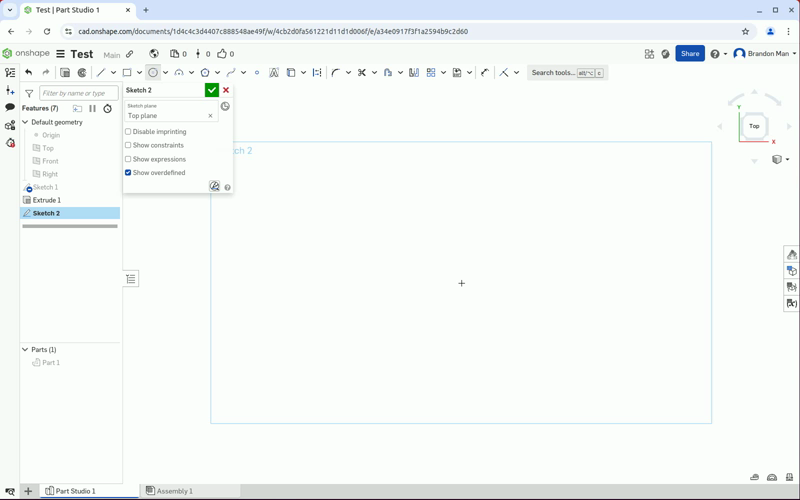
click(461, 282)
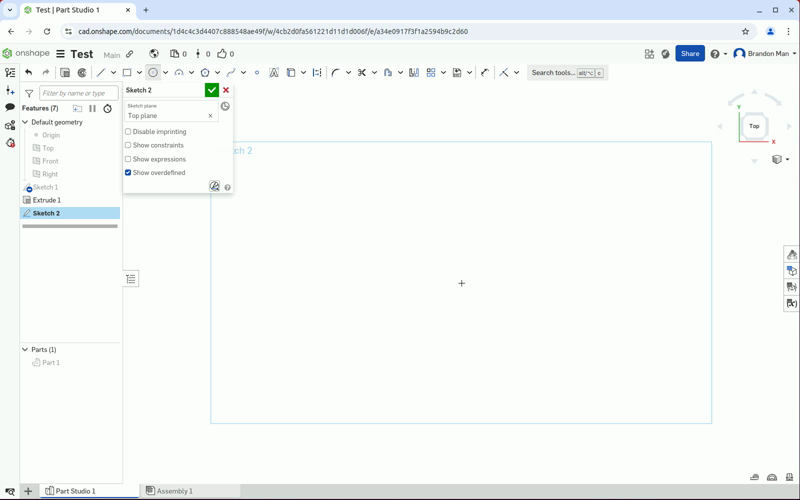
key_up(shift)
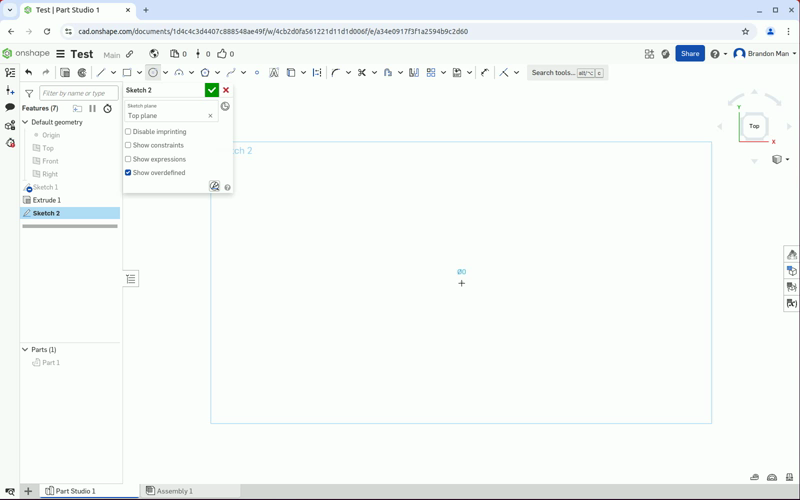
mouse_move(566, 282)
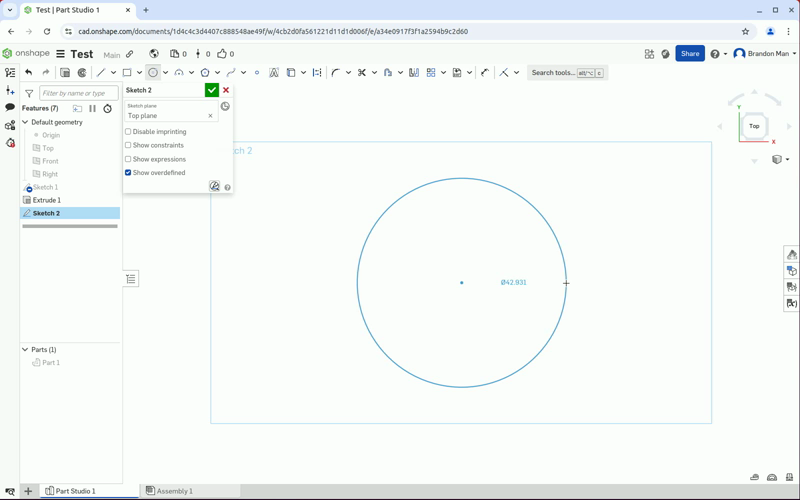
click(566, 282)
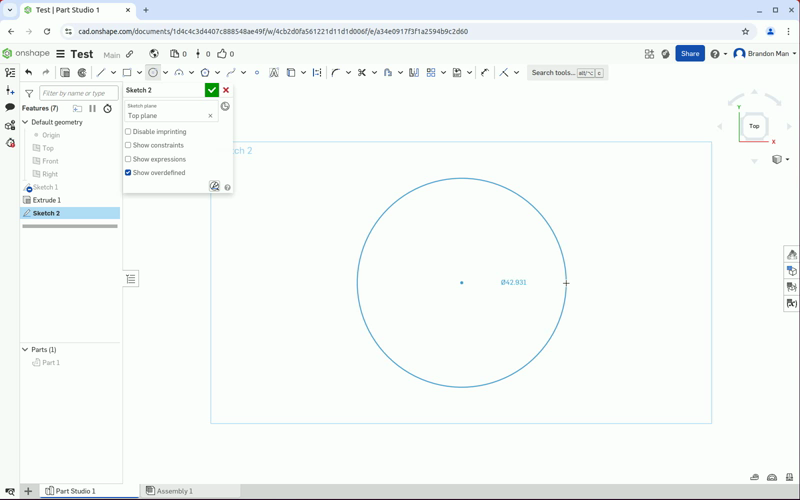
key(esc)
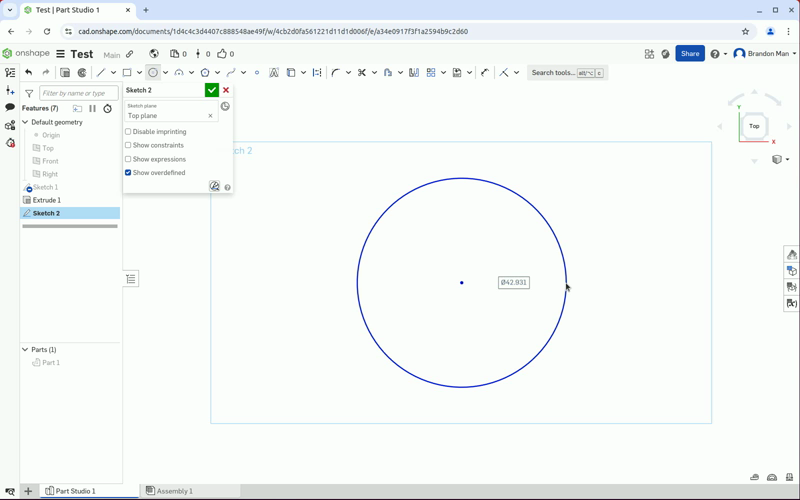
mouse_move(403, 328)
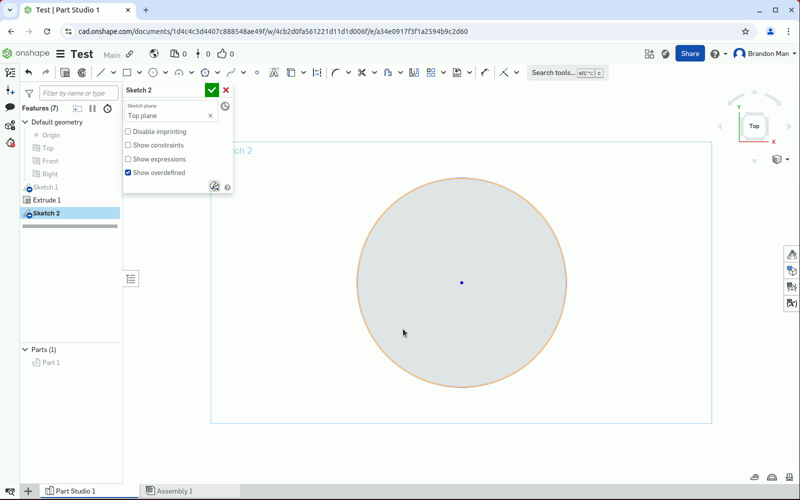
click(403, 328)
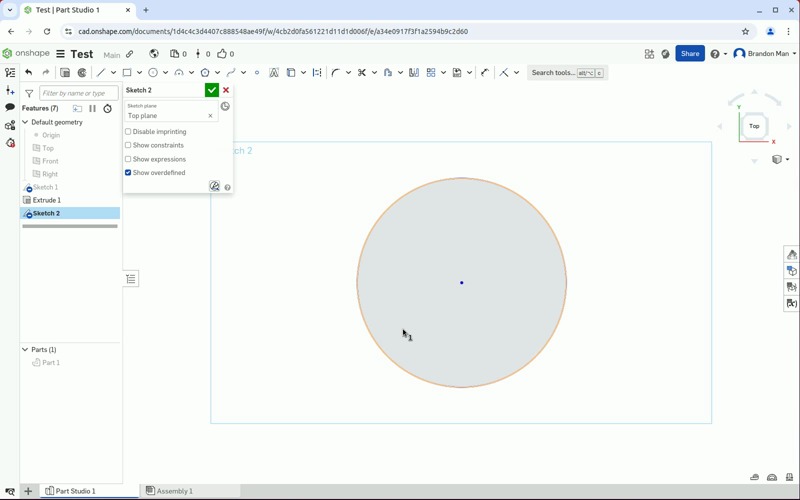
mouse_move(73, 352)
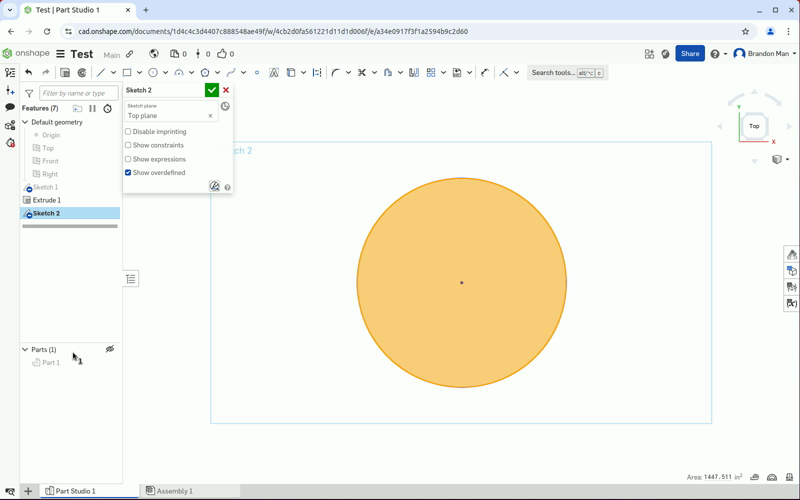
key(shift+y)
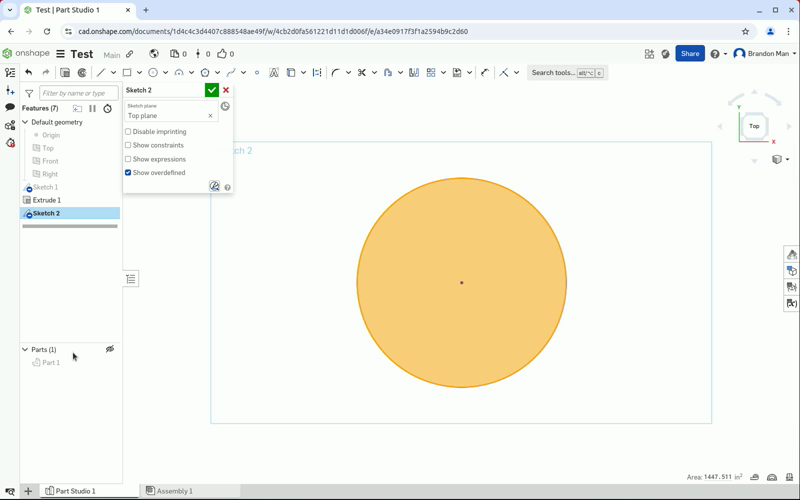
key(shift+e)
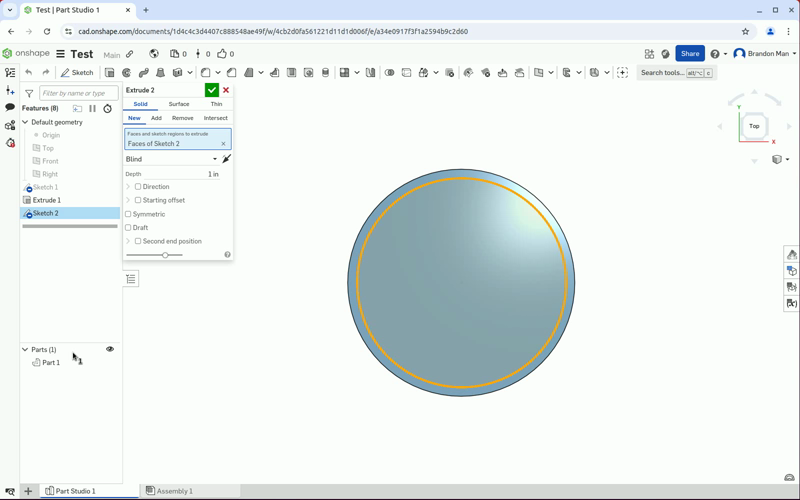
mouse_move(143, 106)
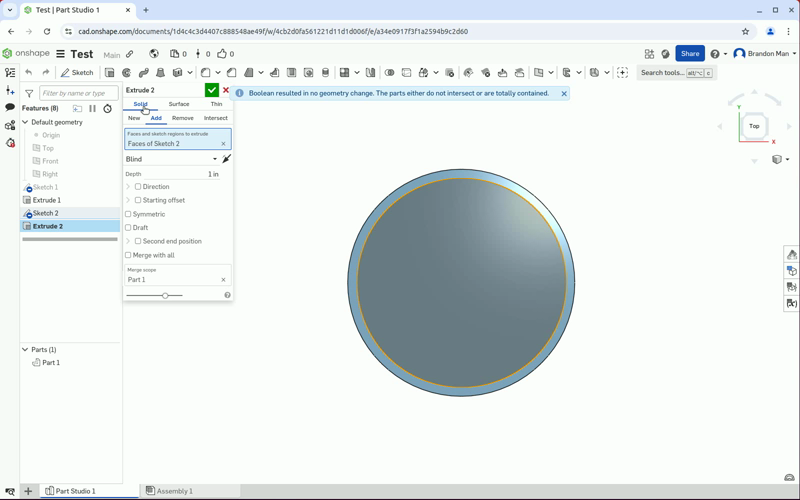
click(143, 106)
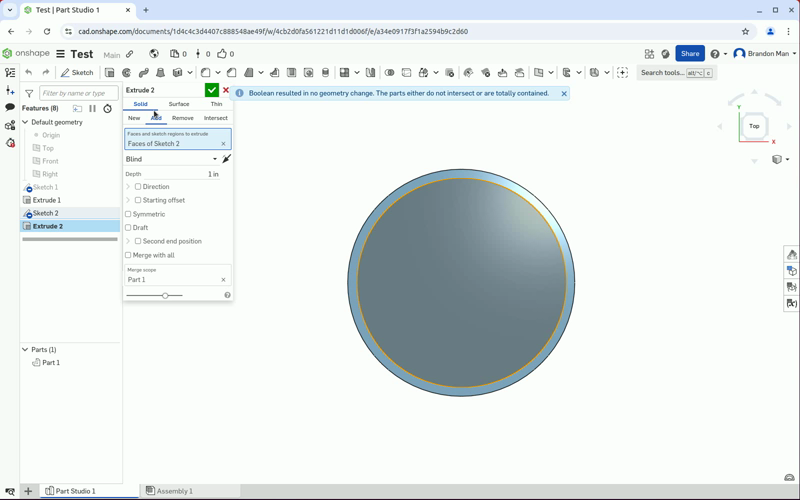
mouse_move(186, 120)
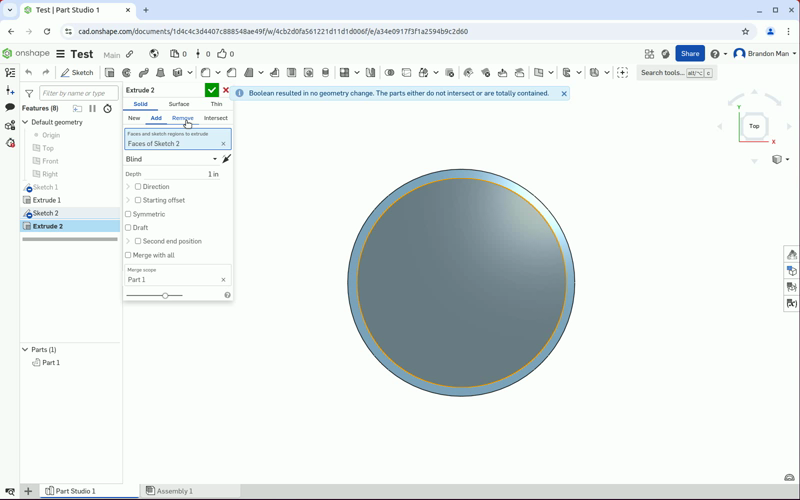
click(186, 120)
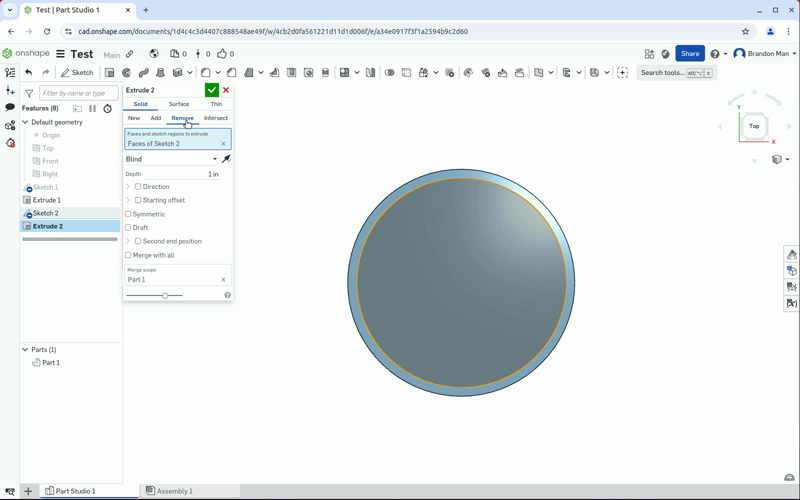
key(tab, 4)
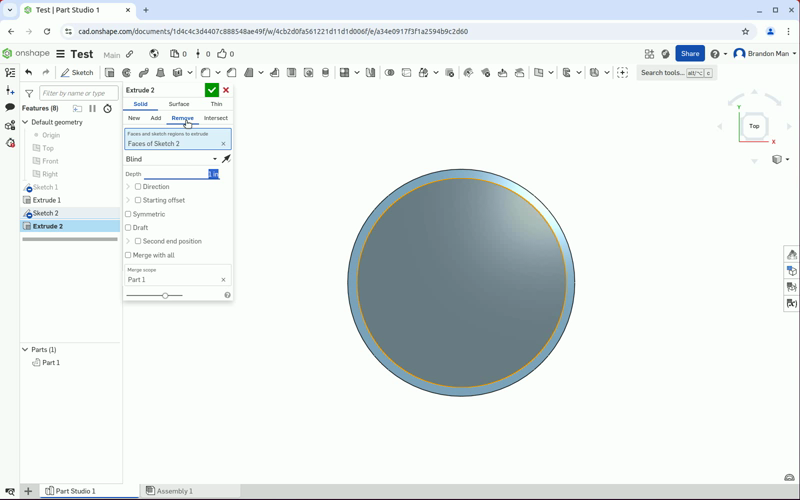
text(37.07)
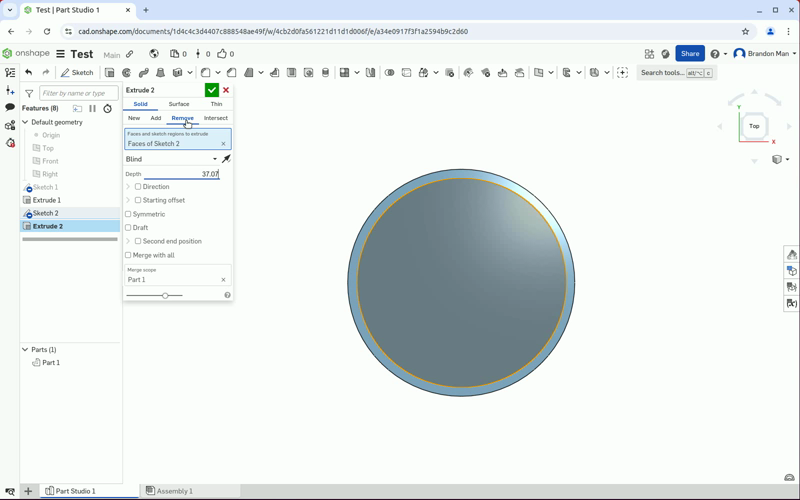
key(tab, 3)
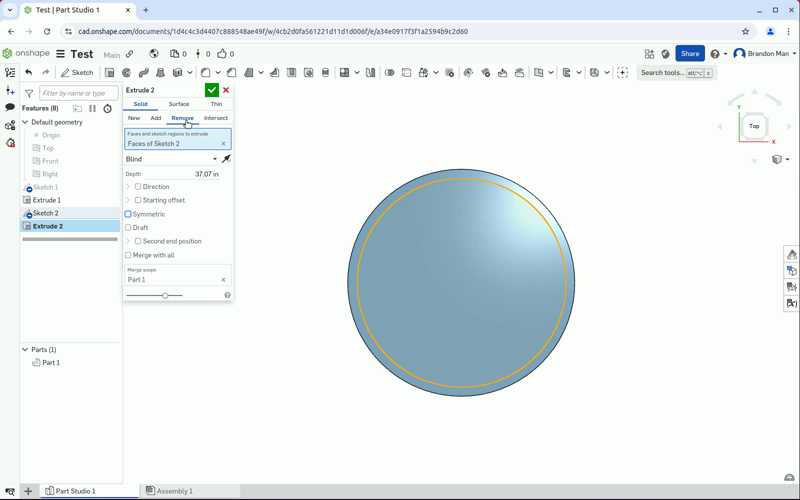
key(space)
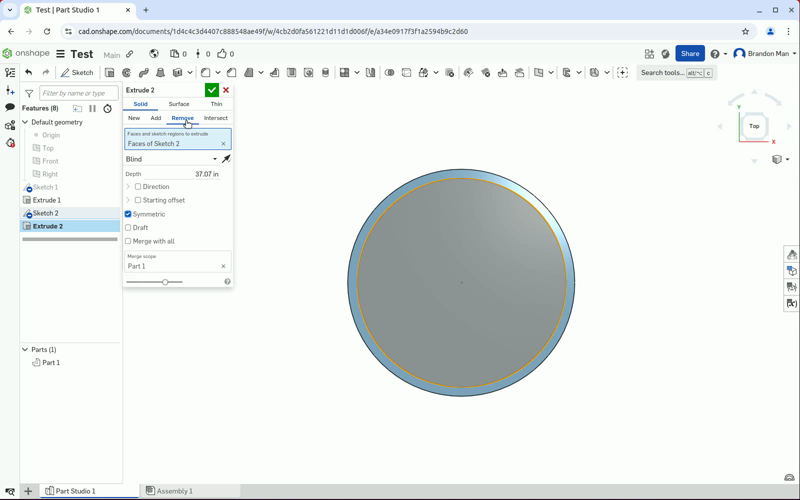
key(tab, 2)
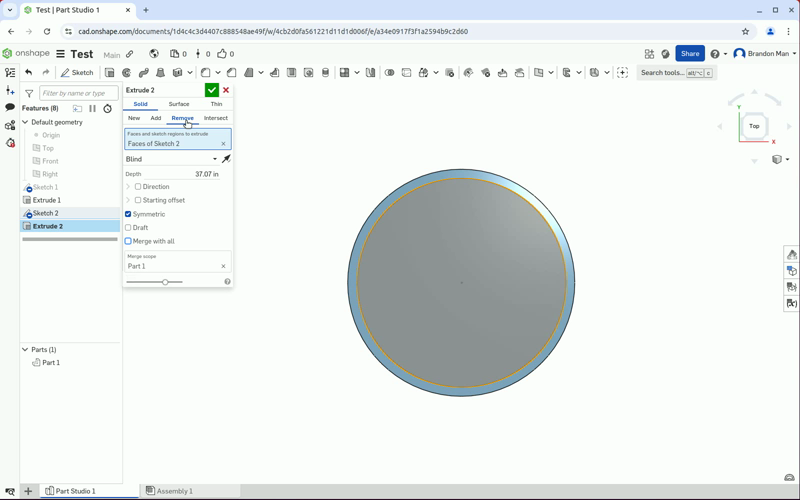
key(space)
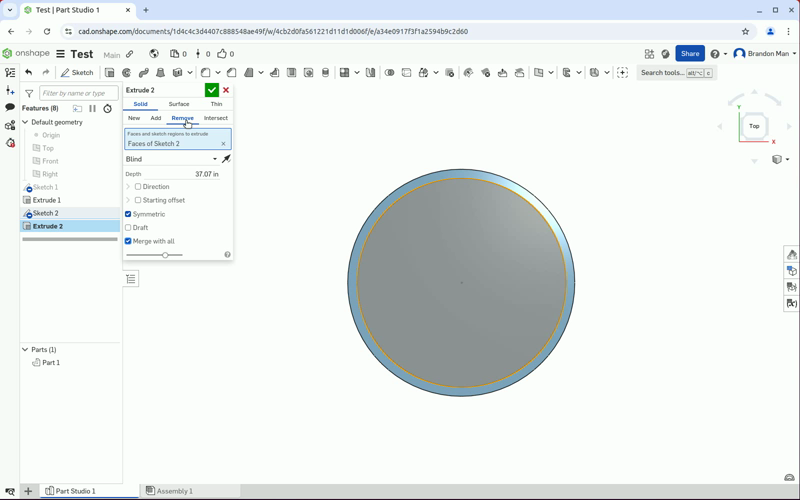
key(enter)
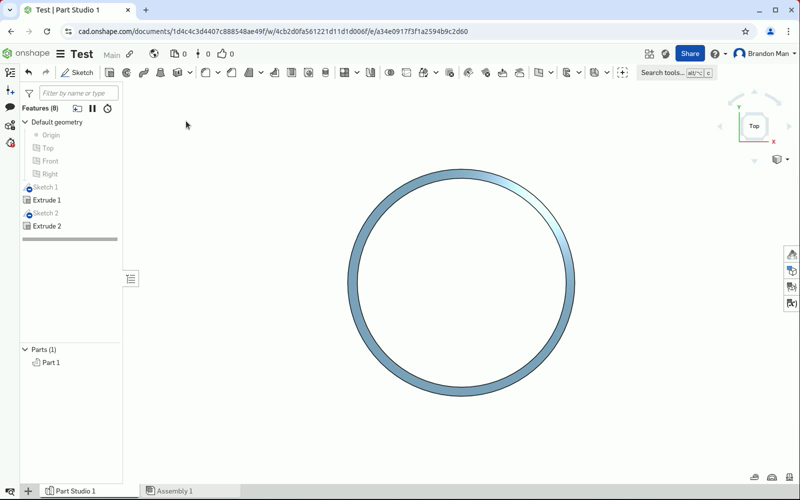
key(shift+h)
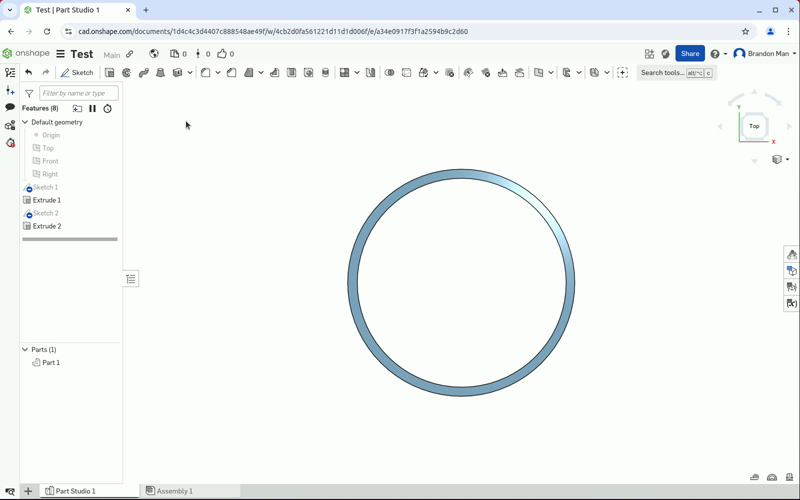
key(shift+h)
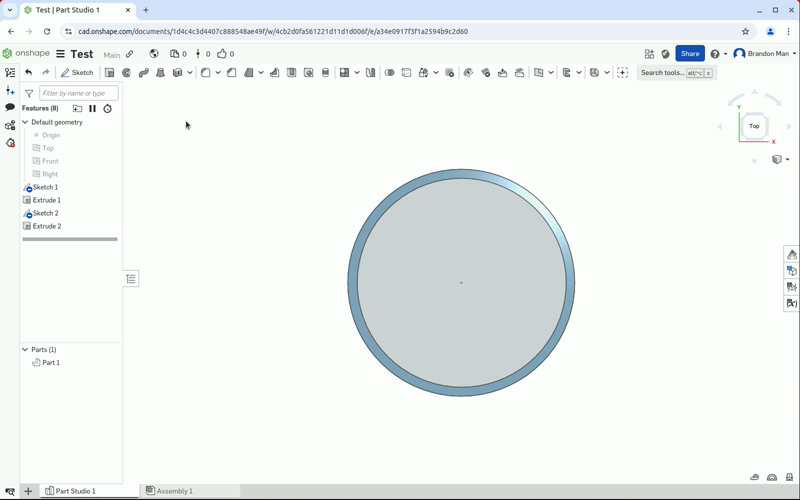
key(shift+7)
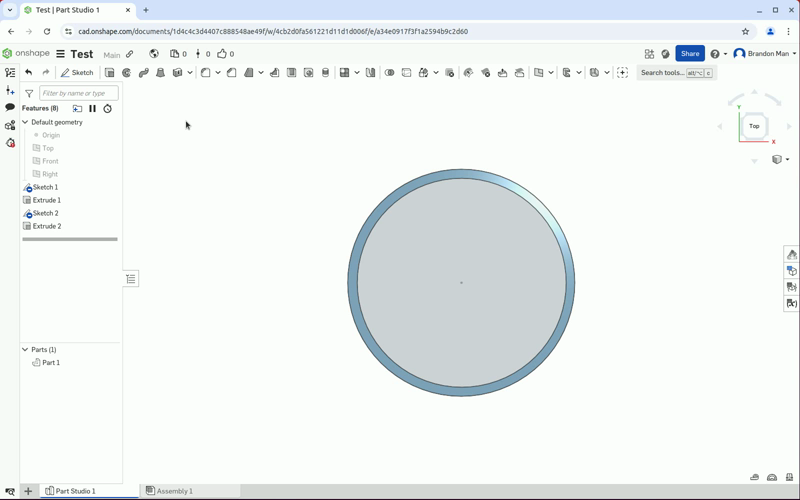
key(up, 3)
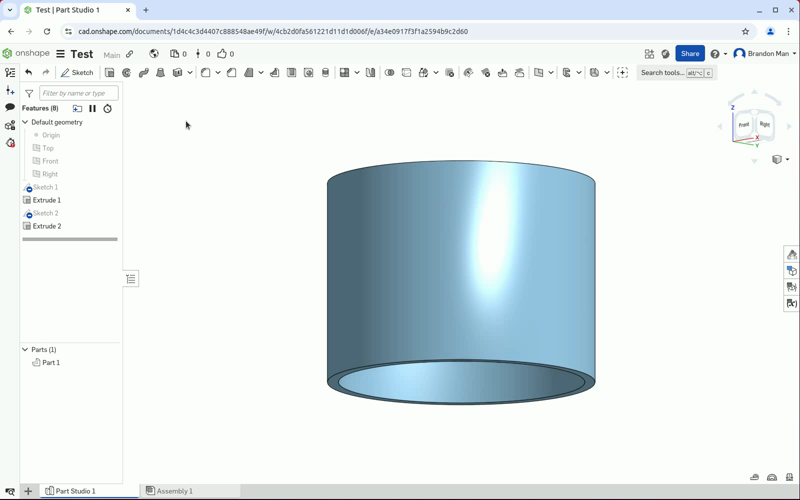
key(left, 3)
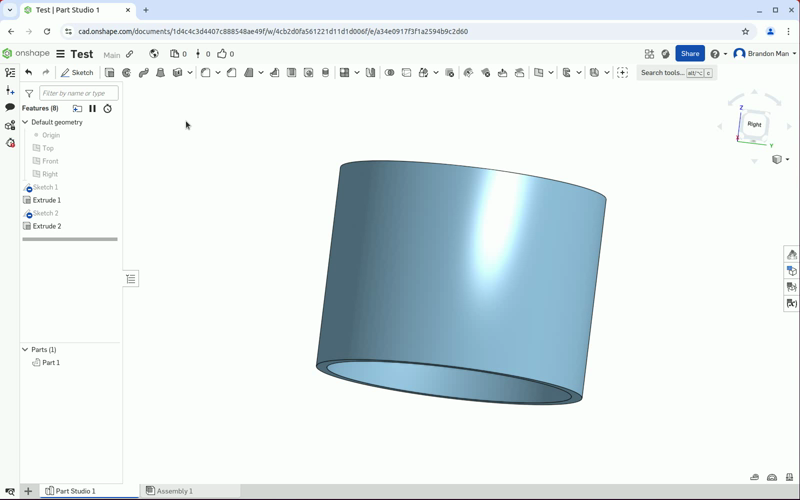
key(right, 3)
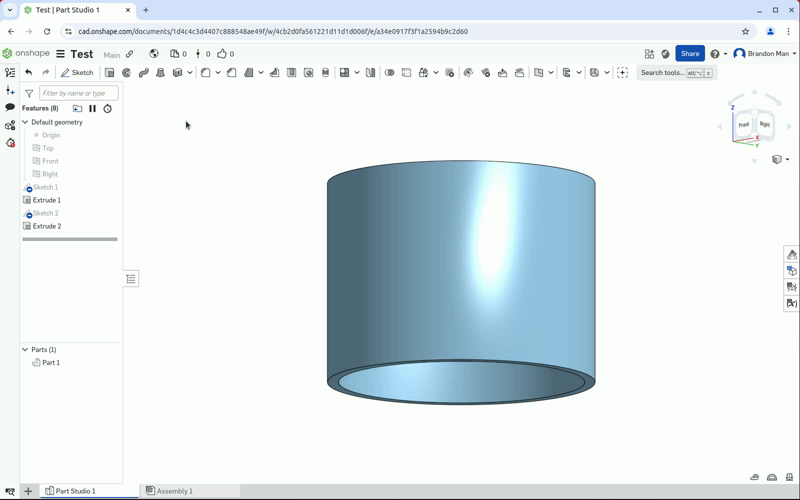
key(down, 3)
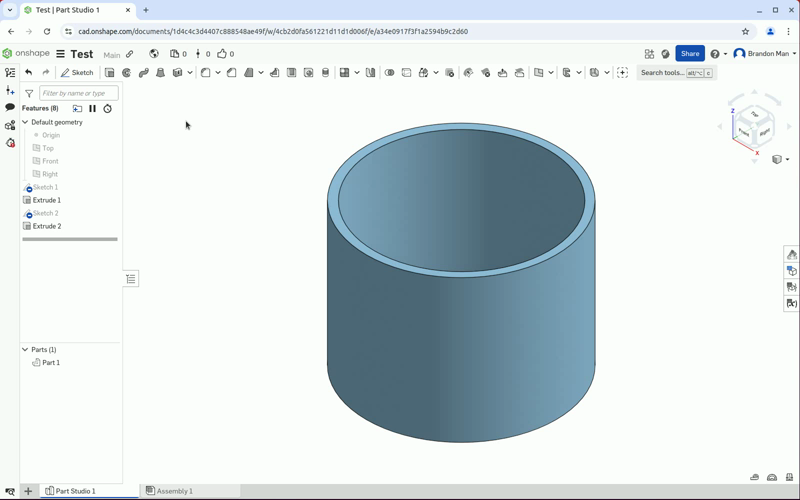
mouse_move(73, 189)
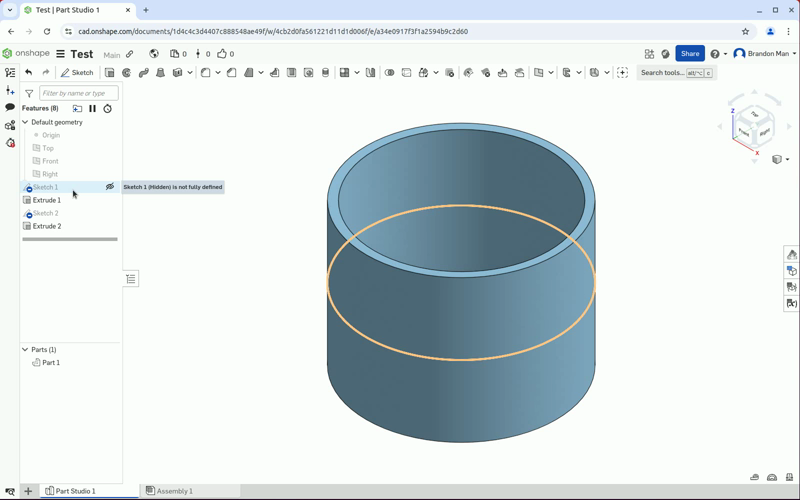
click(73, 189)